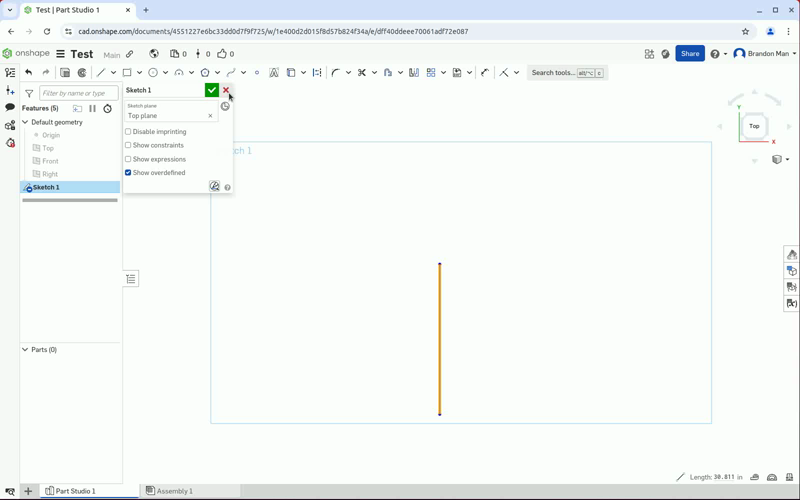
key(shift+h)
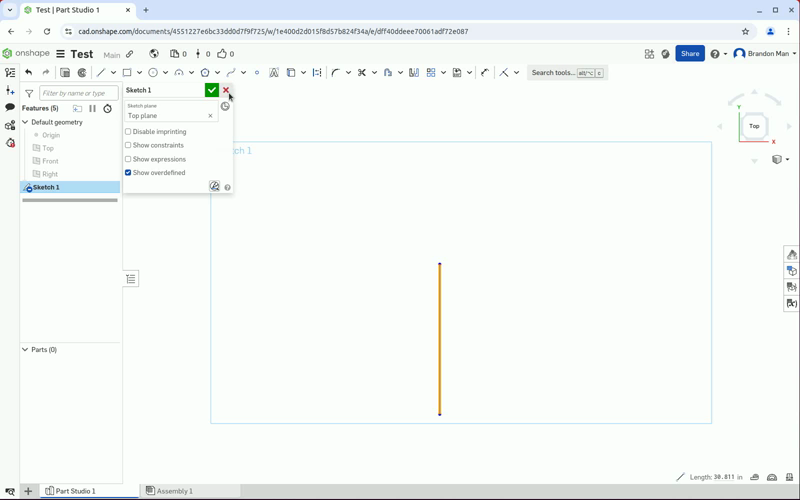
key(shift+s)
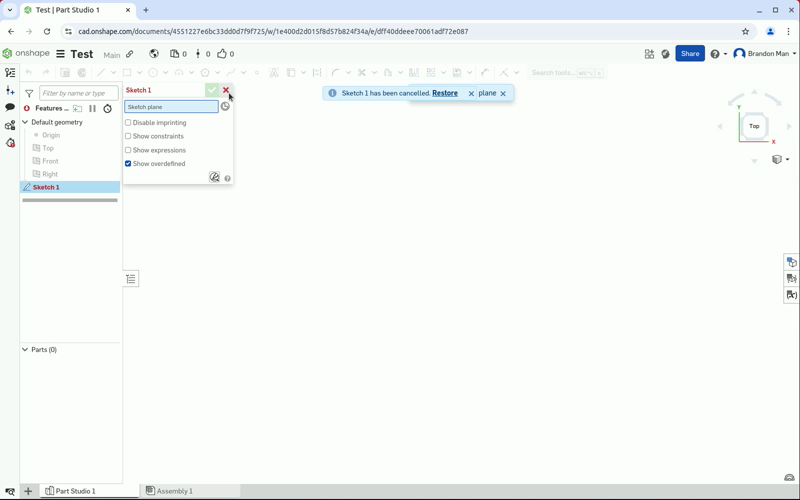
mouse_move(73, 150)
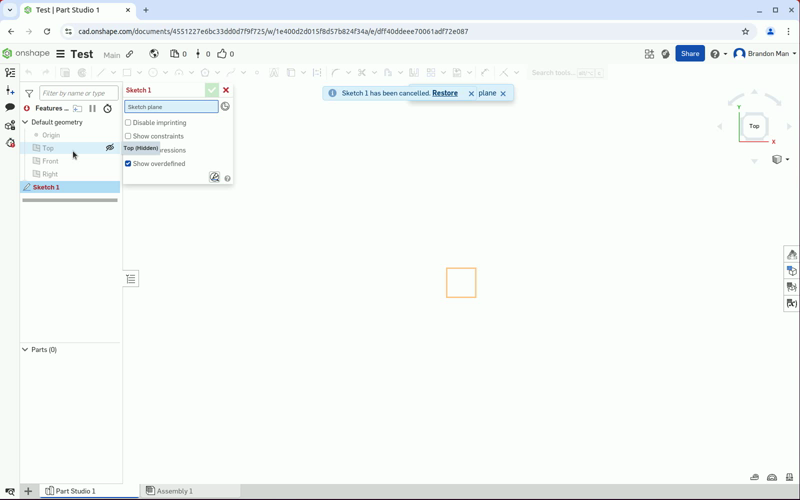
click(73, 150)
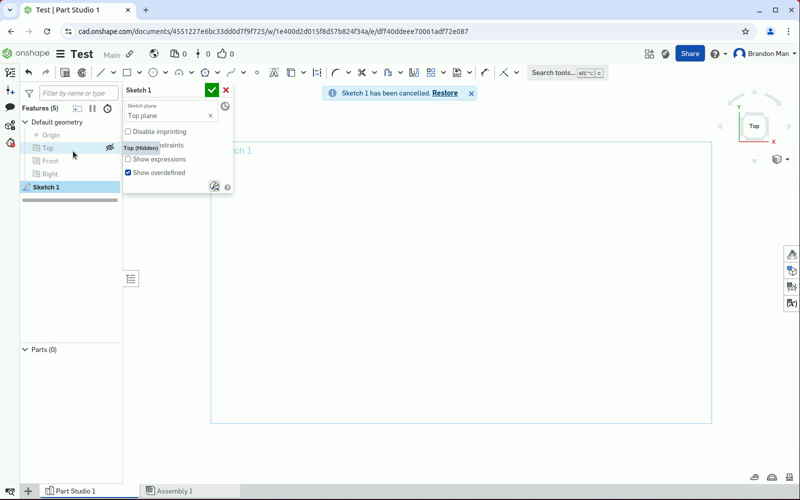
mouse_move(73, 352)
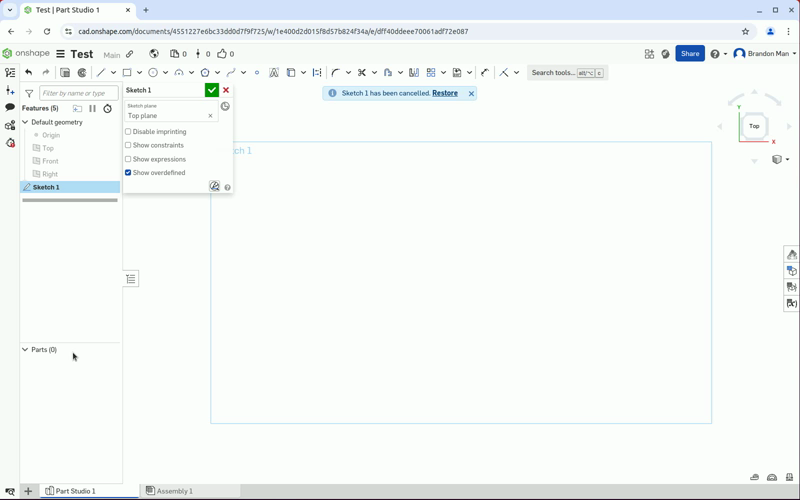
key(y)
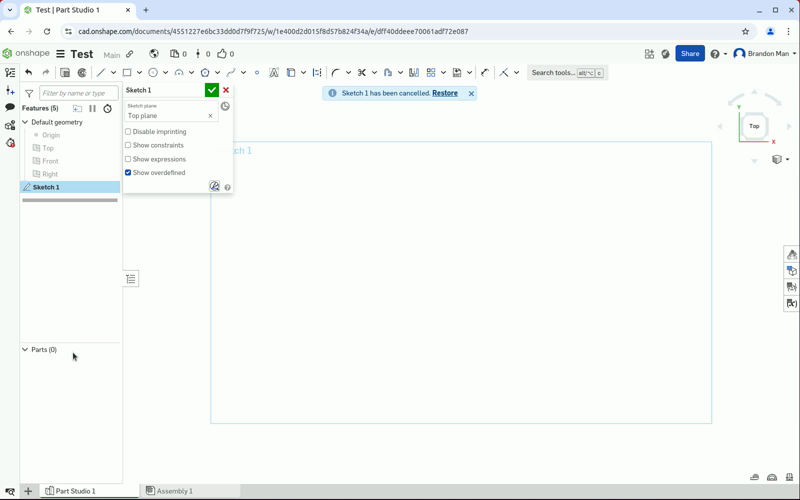
key(c)
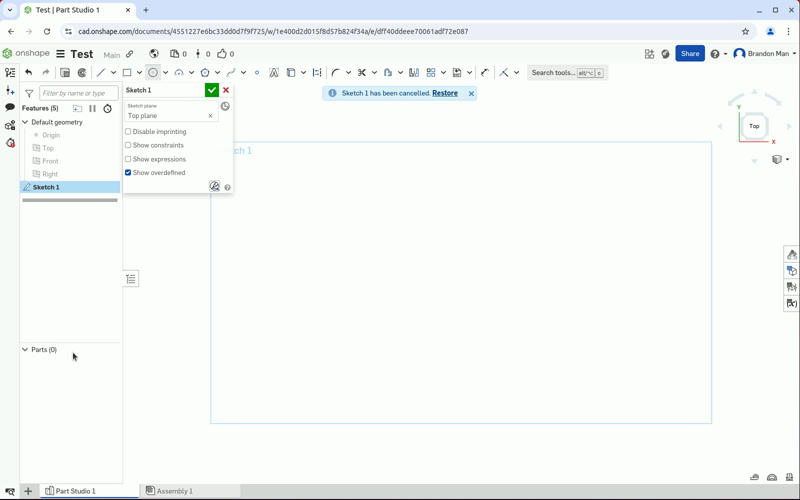
key_down(shift)
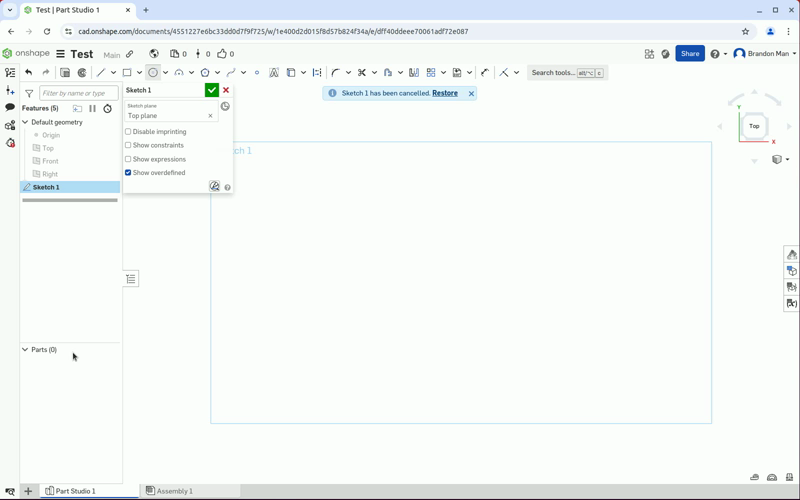
mouse_move(461, 282)
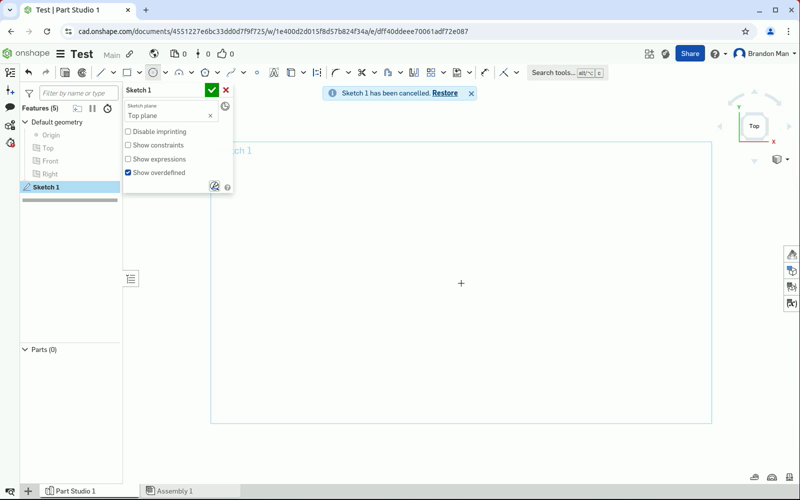
click(461, 282)
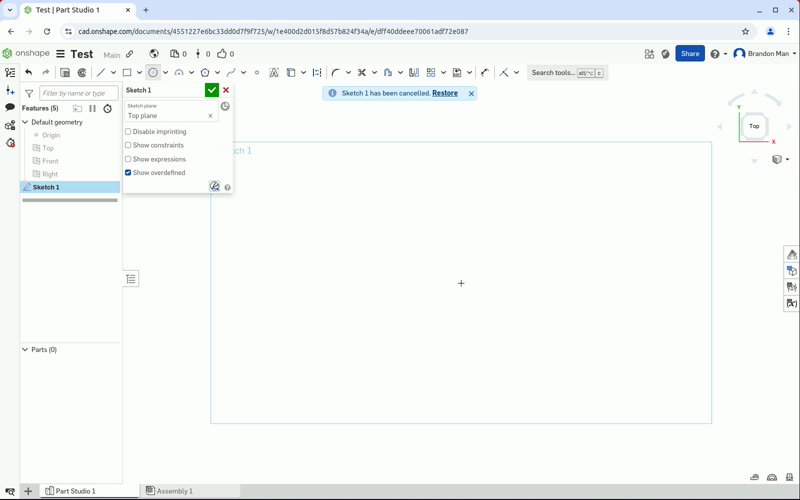
key_up(shift)
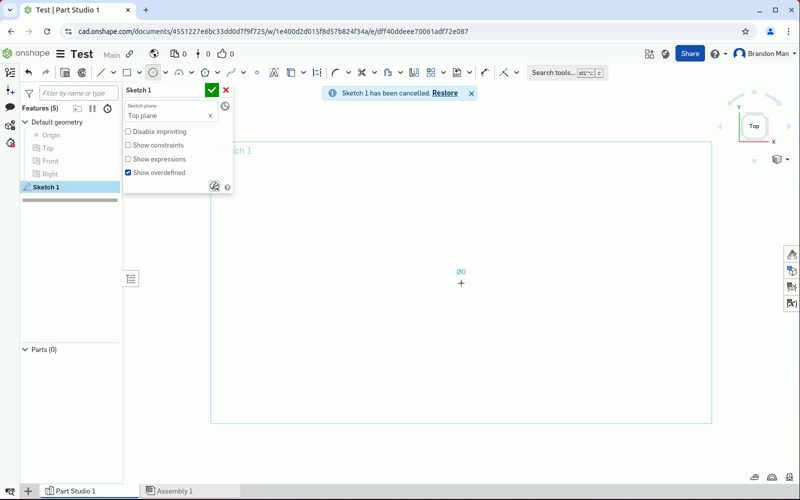
mouse_move(574, 282)
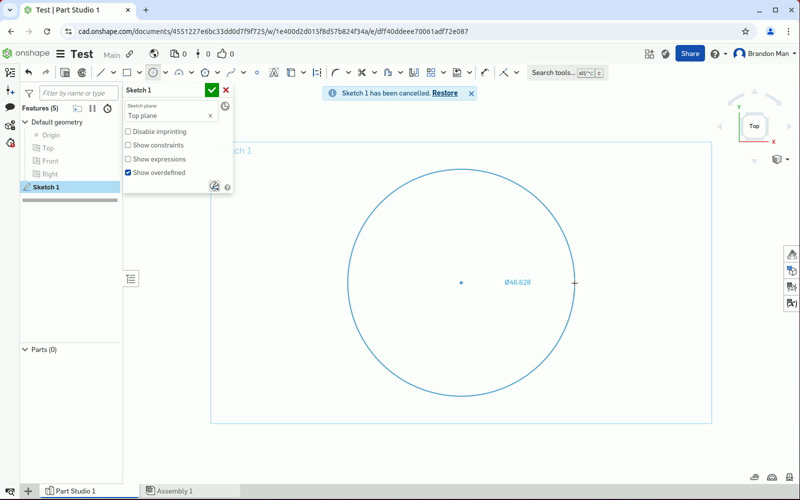
click(574, 282)
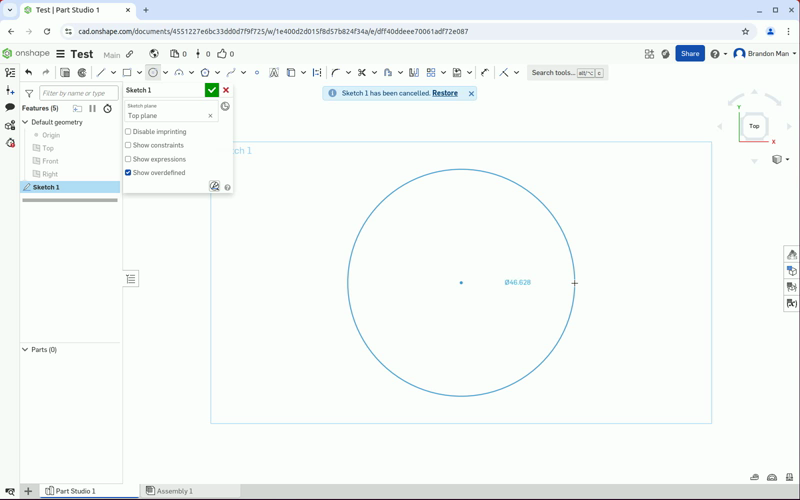
key(esc)
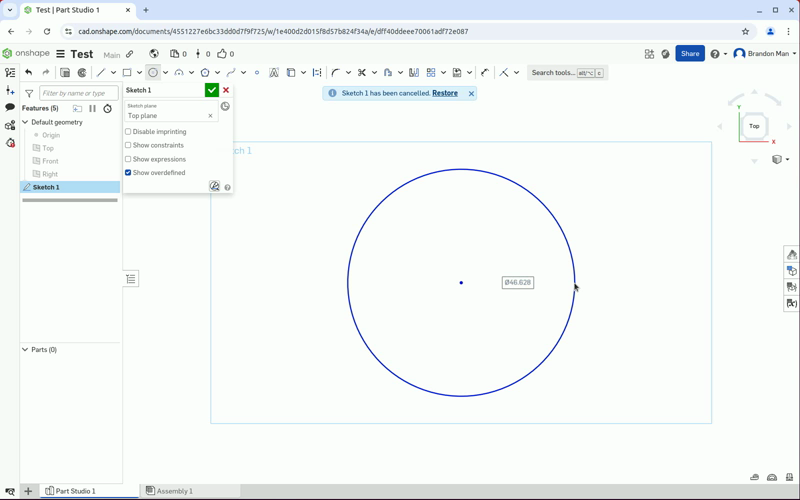
key(c)
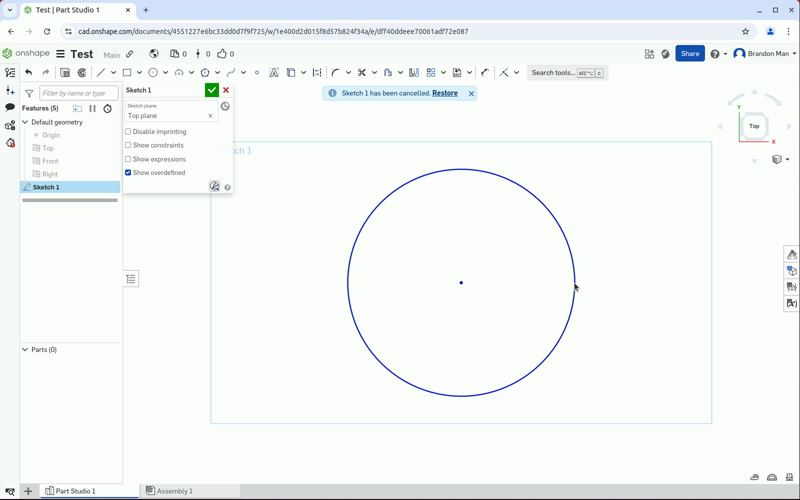
key_down(shift)
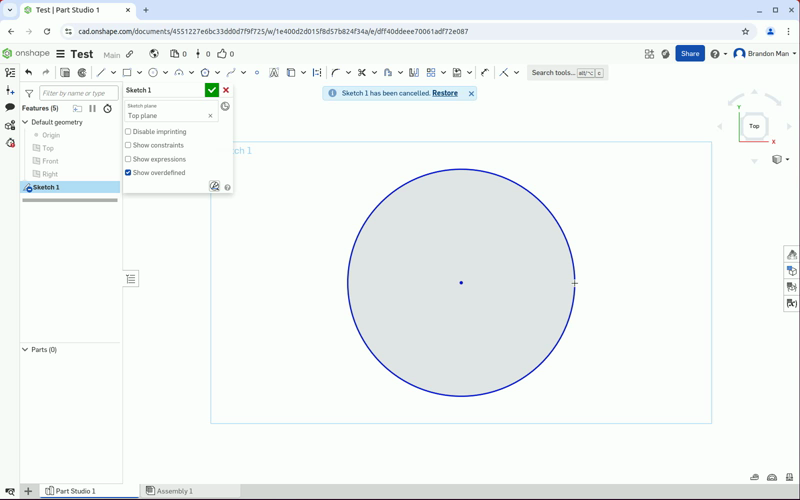
mouse_move(461, 282)
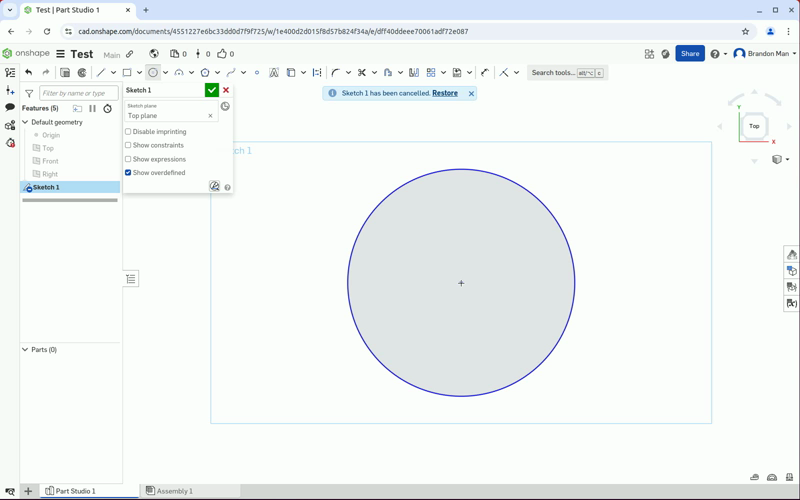
click(461, 282)
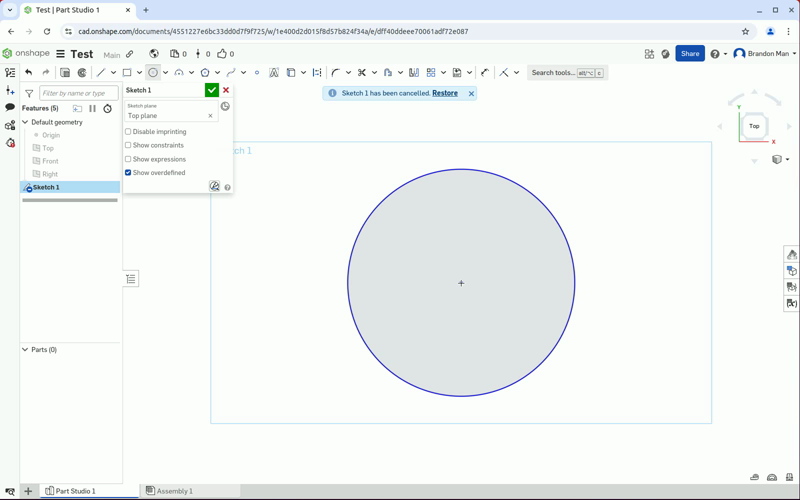
key_up(shift)
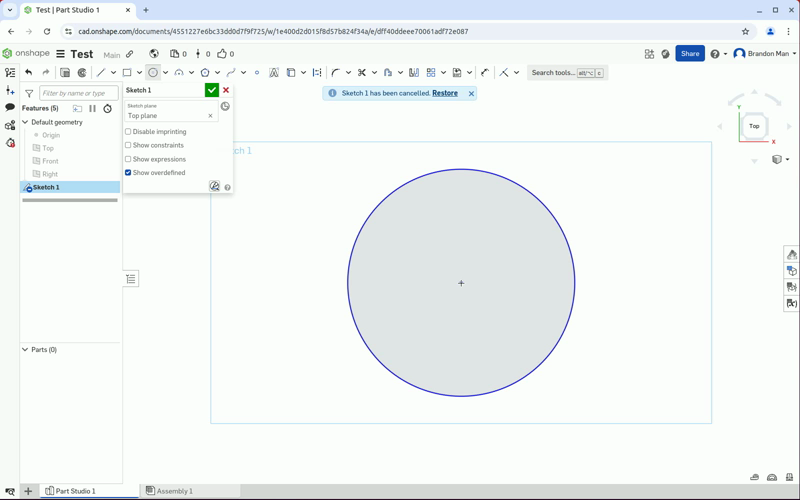
mouse_move(565, 282)
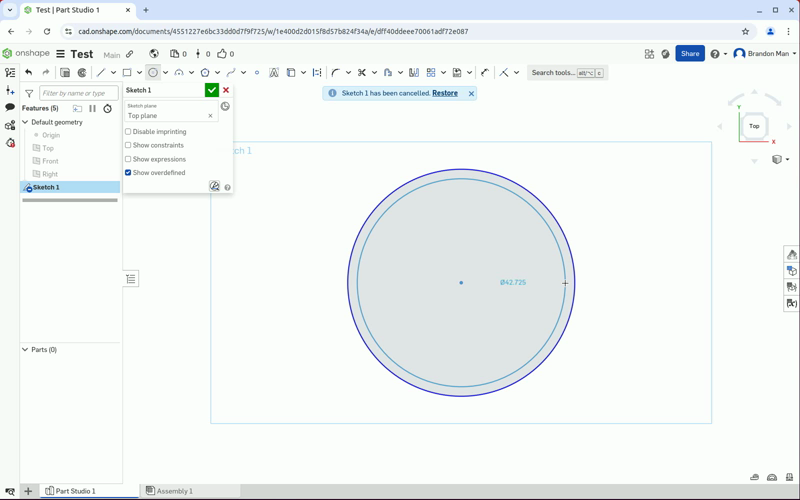
click(565, 282)
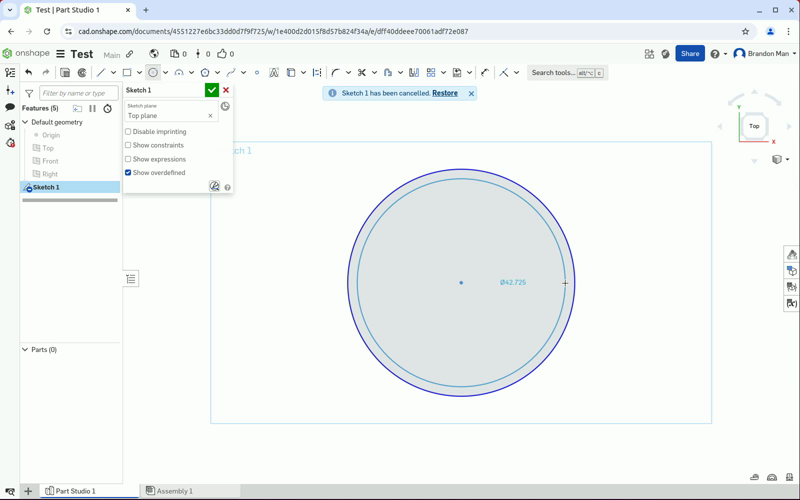
key(esc)
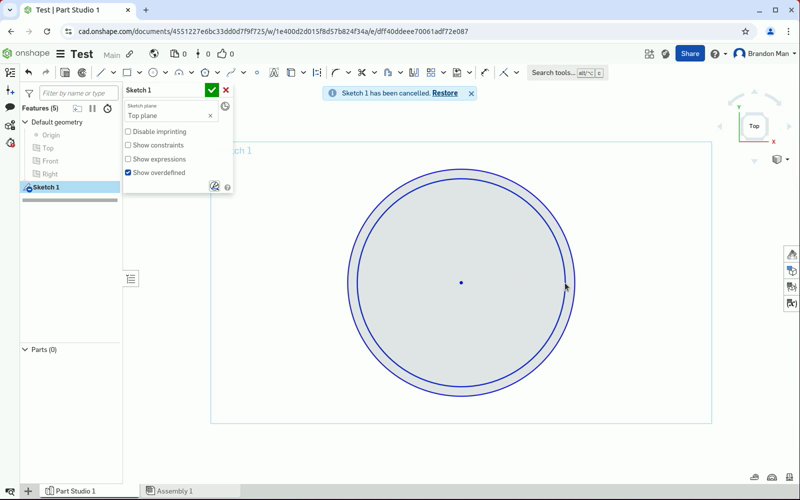
mouse_move(569, 285)
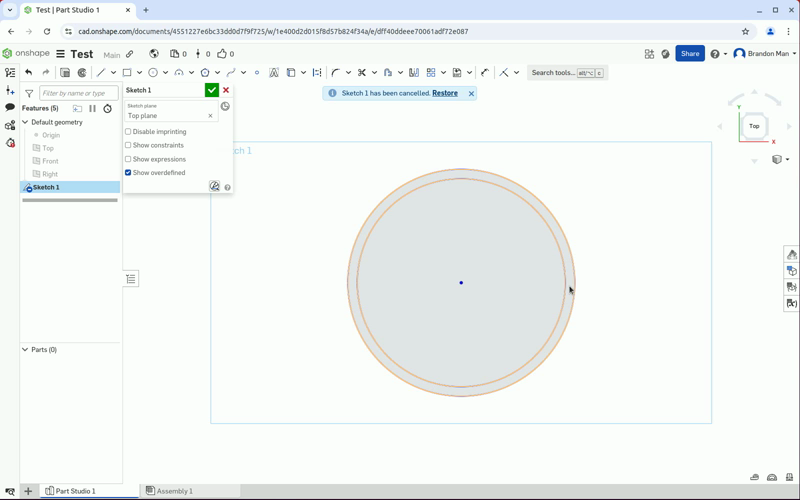
click(569, 285)
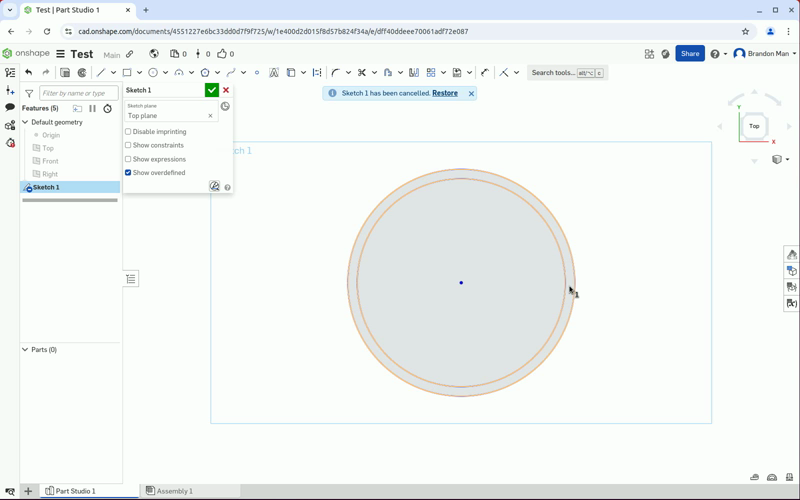
mouse_move(73, 352)
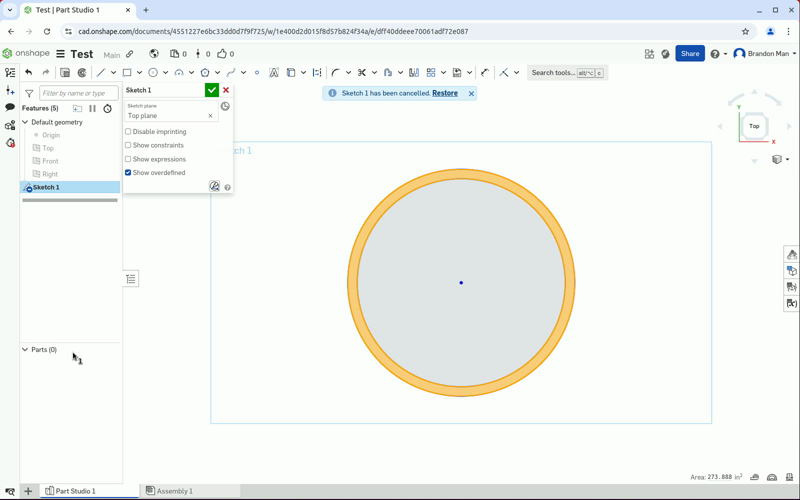
key(shift+y)
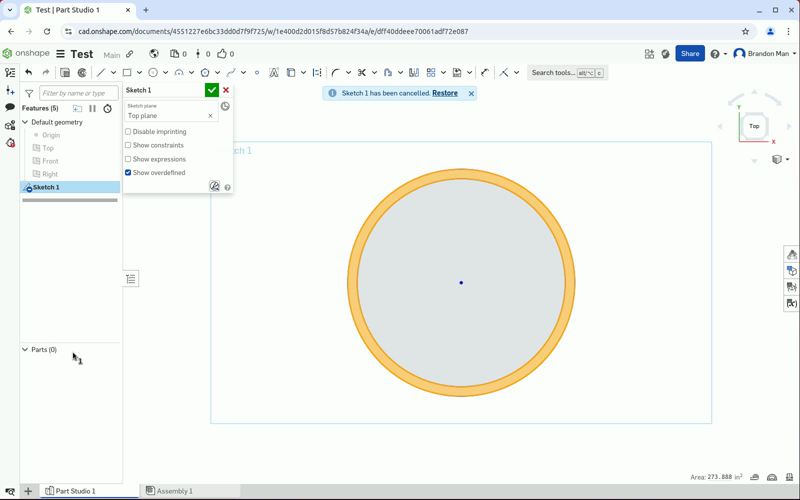
key(shift+e)
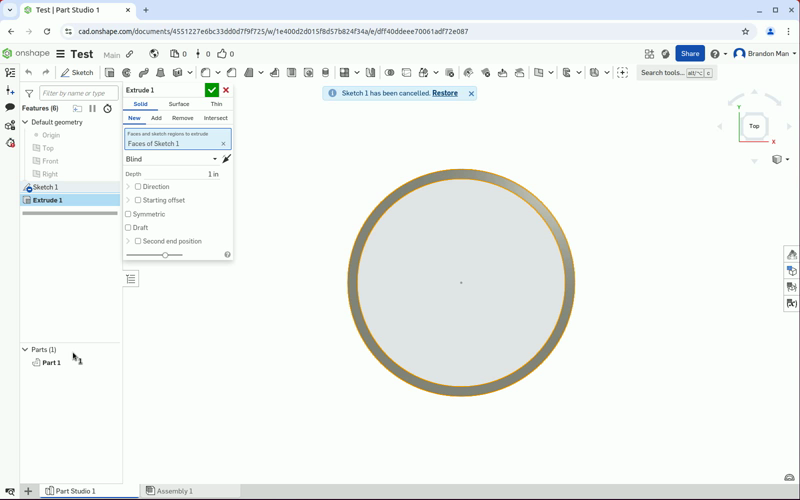
mouse_move(143, 106)
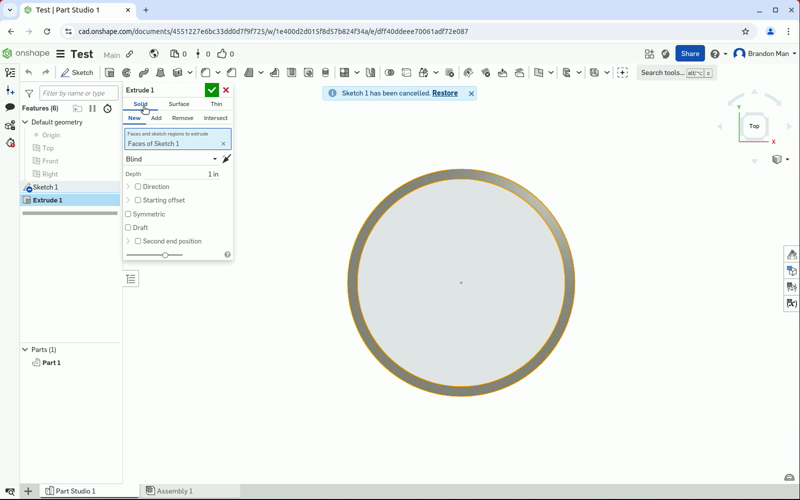
click(143, 106)
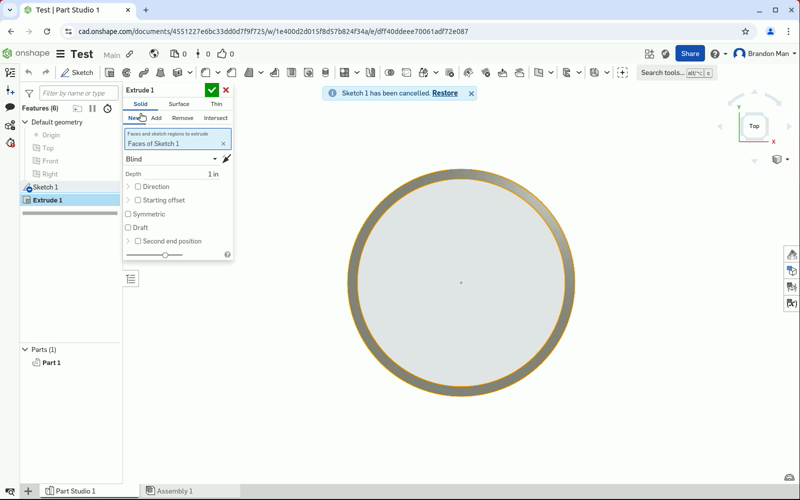
mouse_move(137, 120)
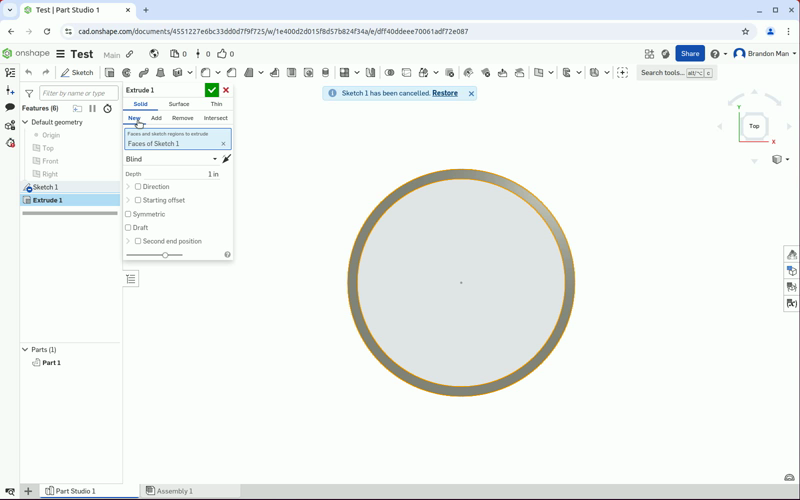
click(137, 120)
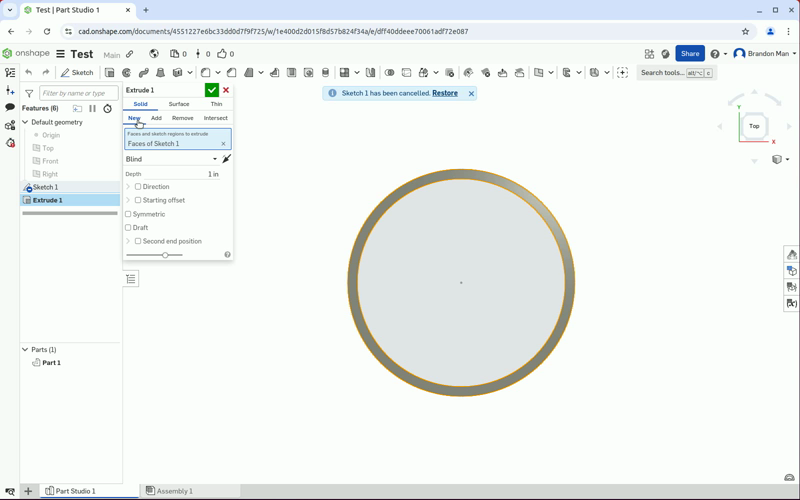
key(tab, 4)
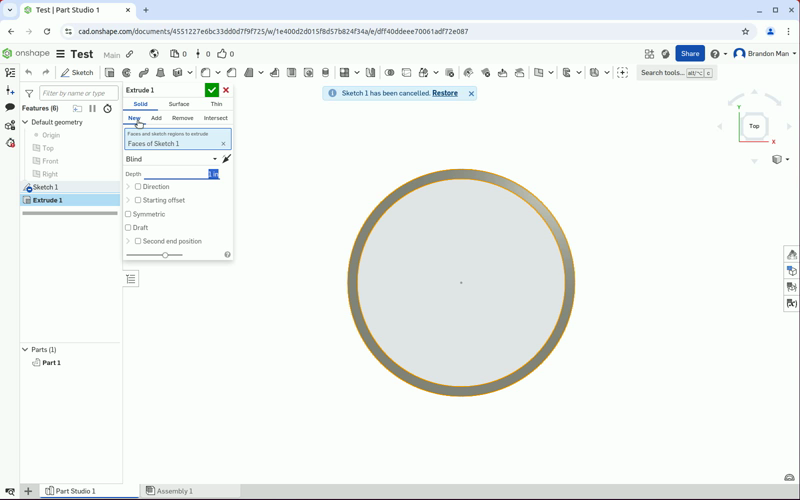
text(19.016)
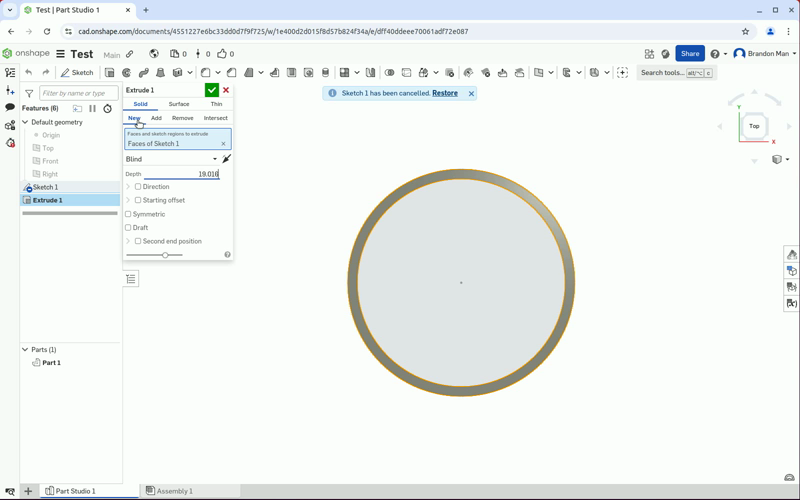
key(enter)
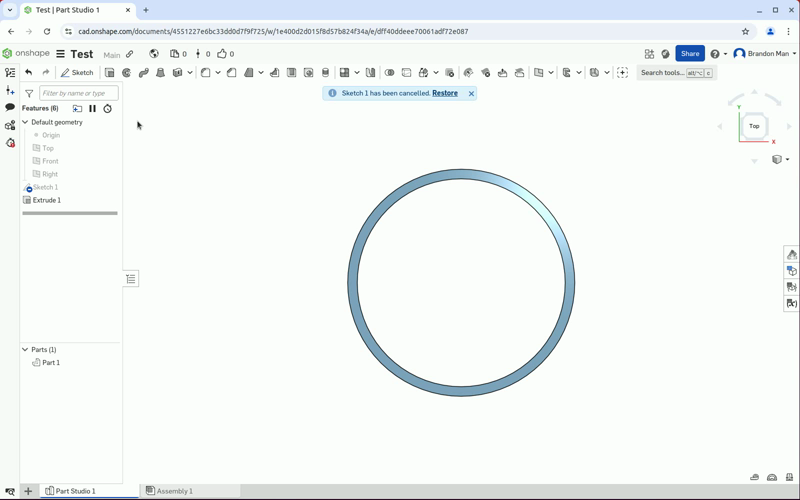
key(shift+h)
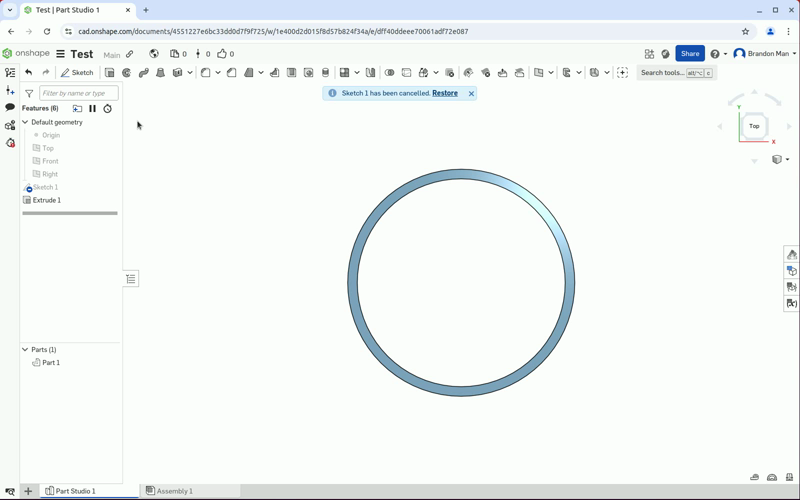
key(shift+h)
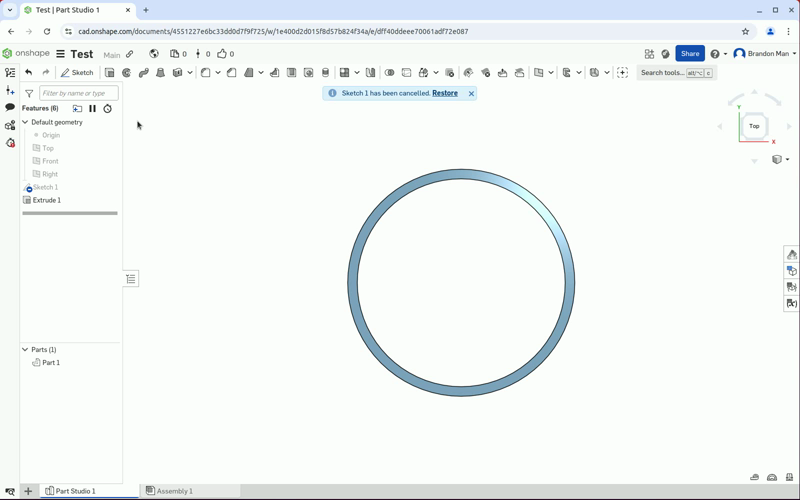
mouse_move(73, 189)
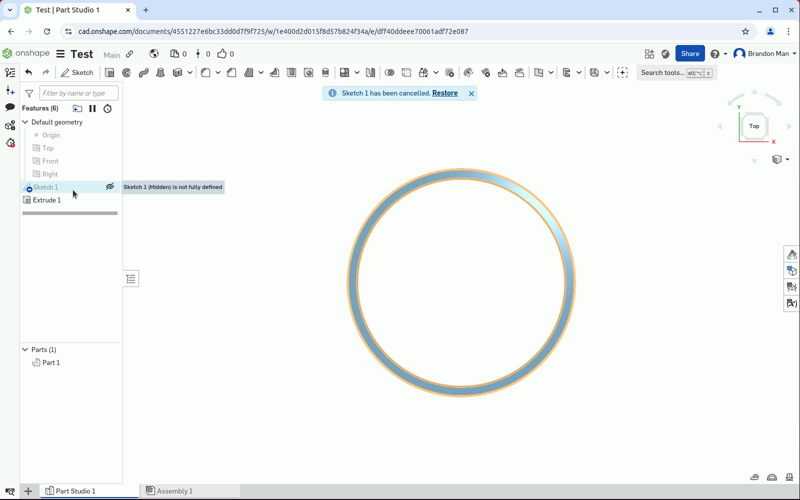
click(73, 189)
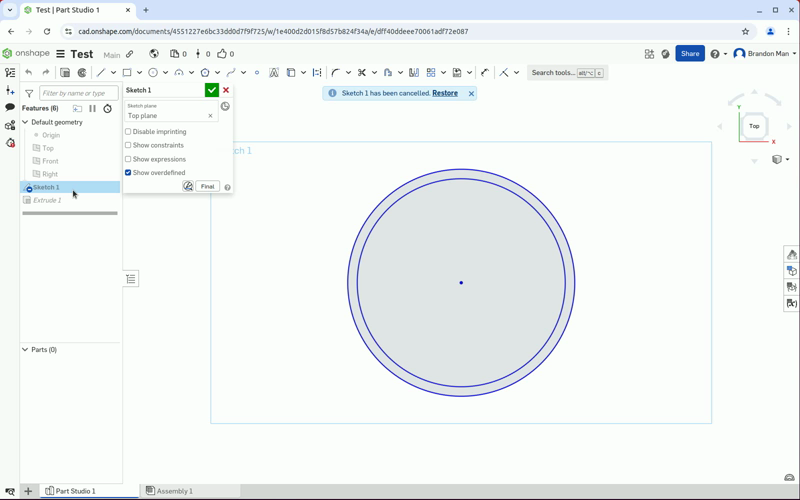
mouse_move(229, 92)
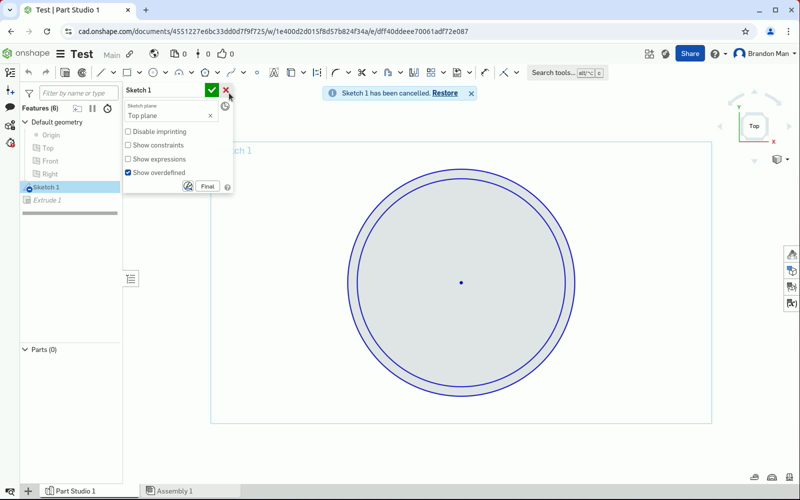
click(229, 92)
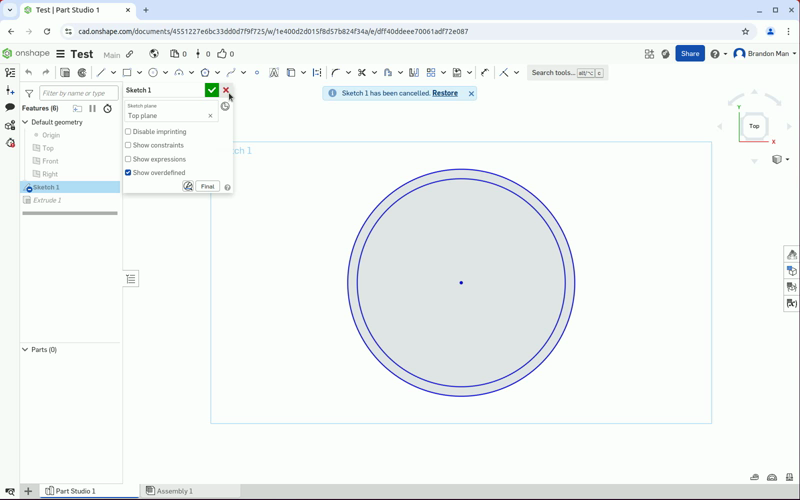
key(shift+s)
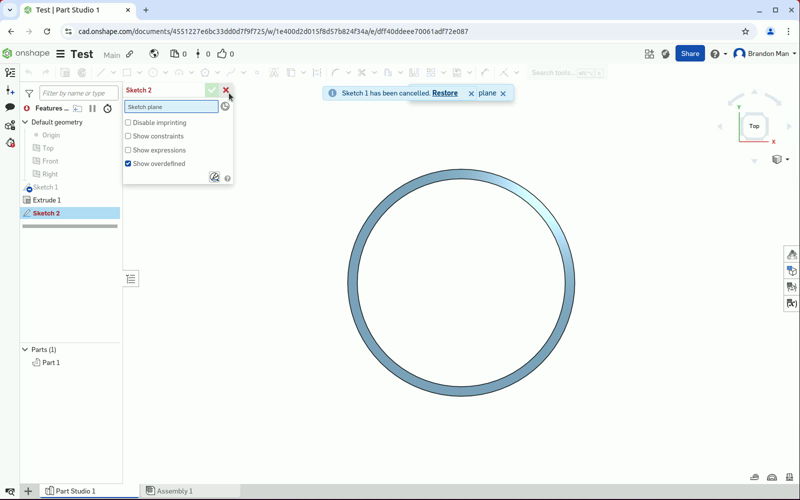
mouse_move(73, 150)
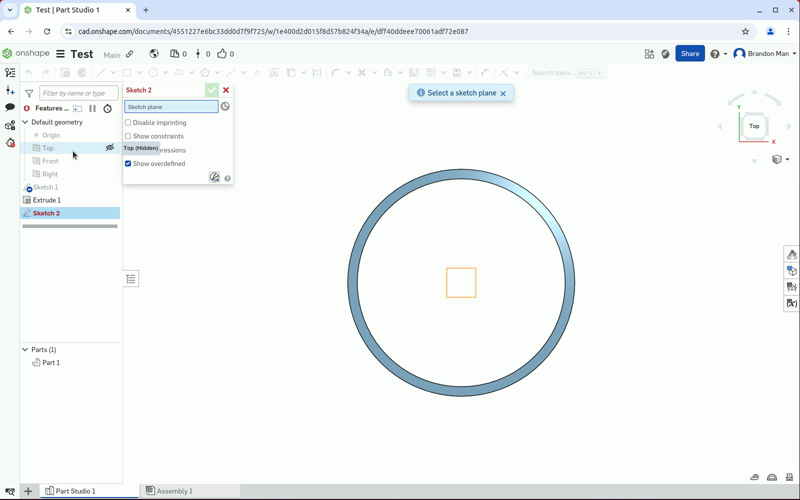
click(73, 150)
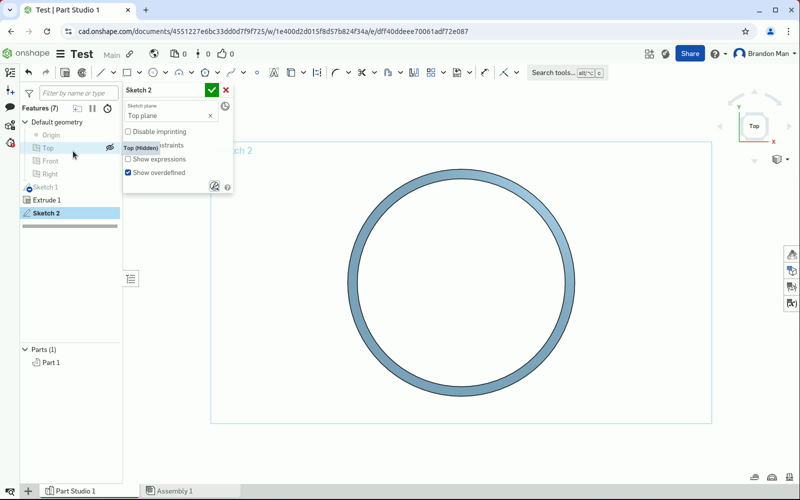
mouse_move(73, 352)
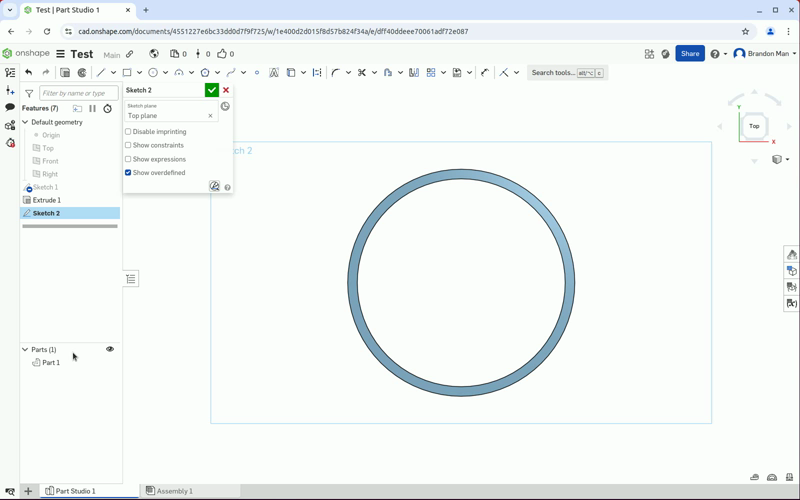
key(y)
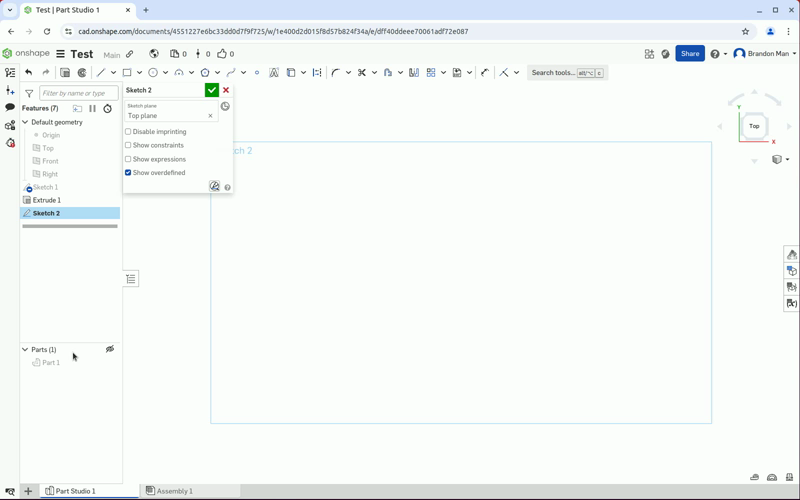
key(c)
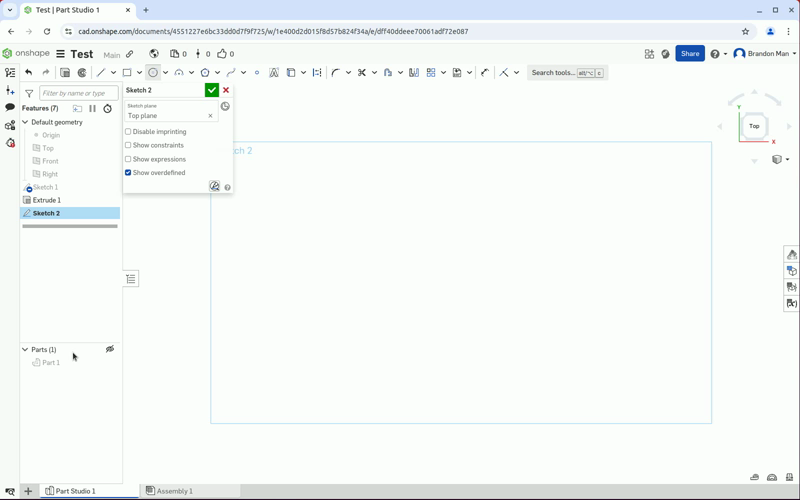
key_down(shift)
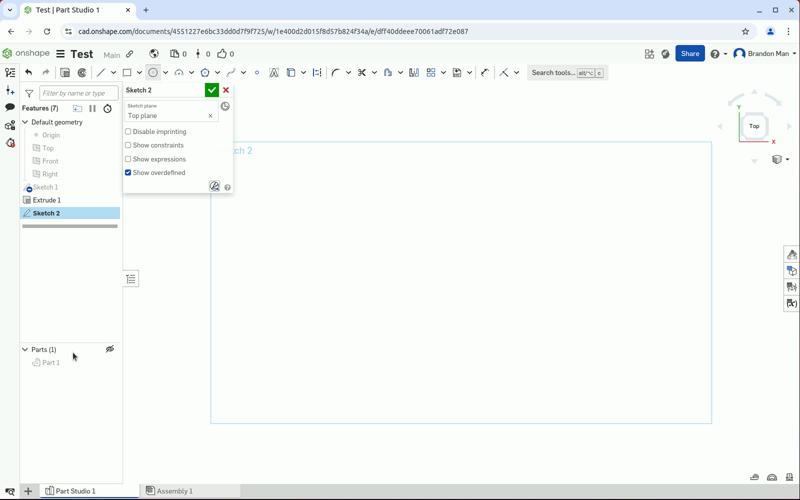
mouse_move(461, 282)
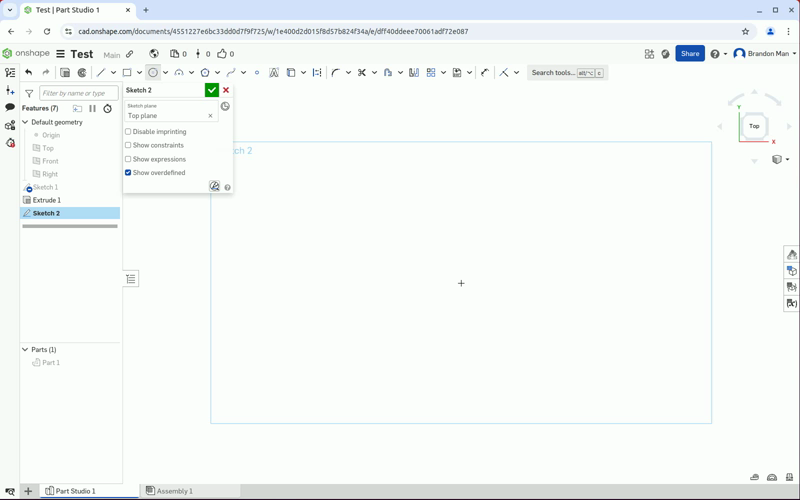
click(461, 282)
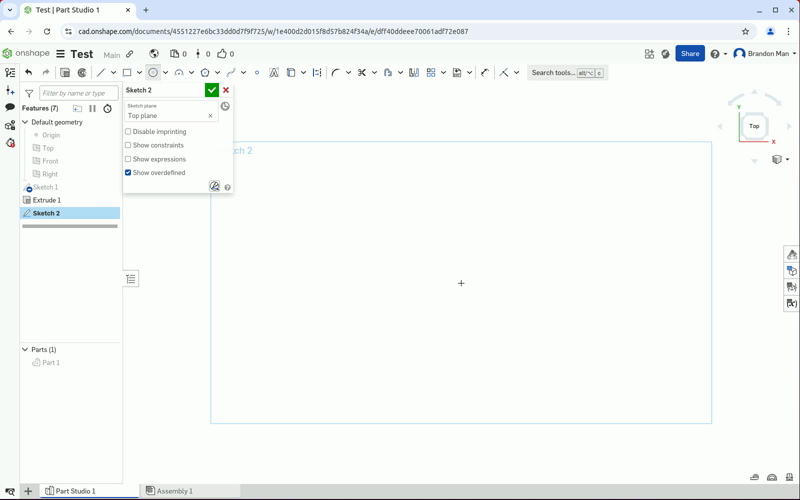
key_up(shift)
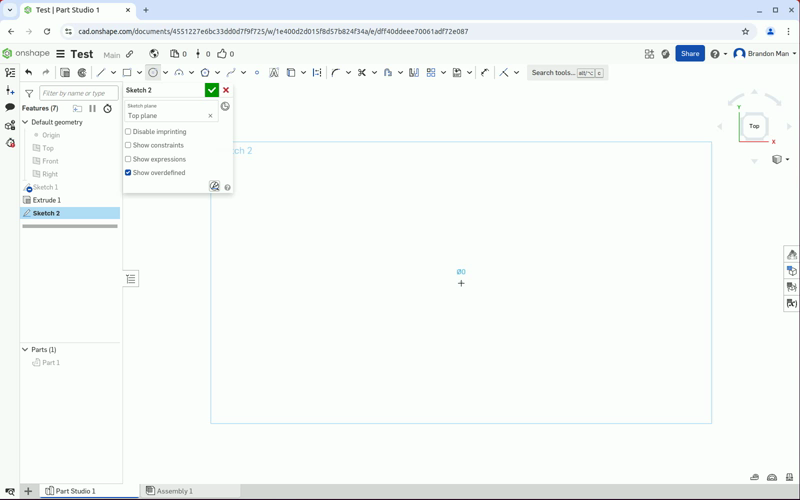
mouse_move(565, 282)
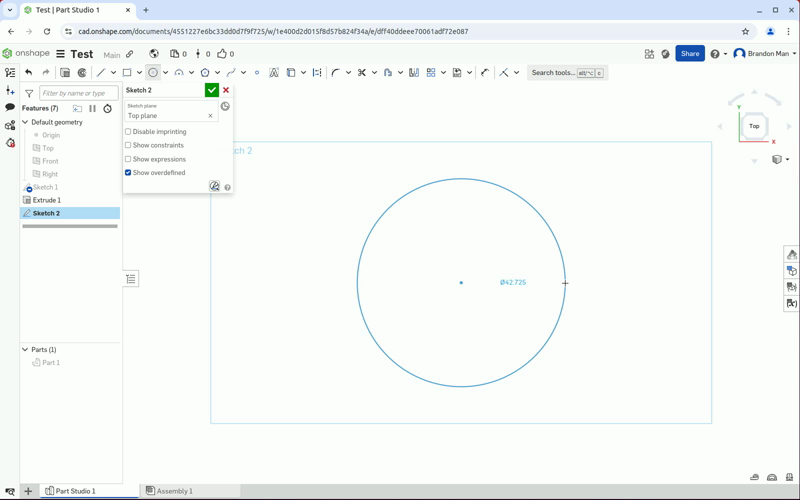
click(565, 282)
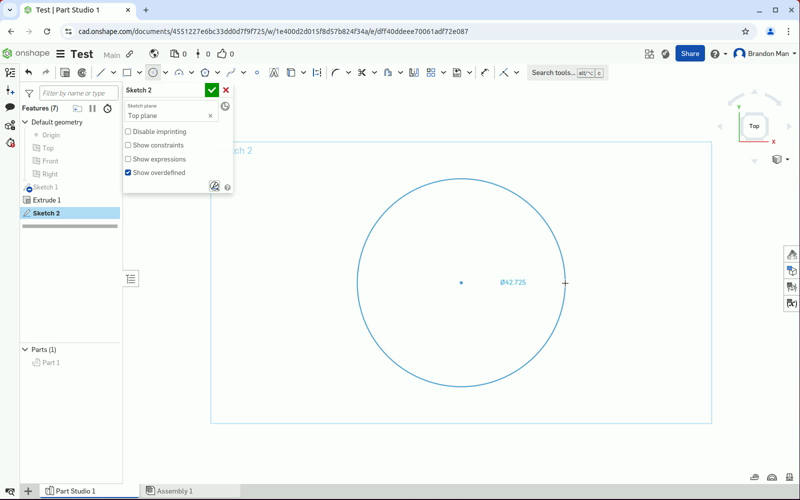
key(esc)
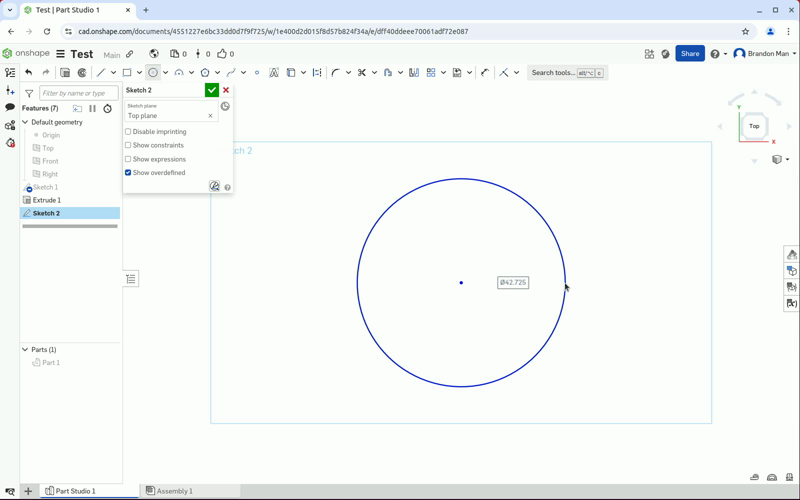
mouse_move(442, 264)
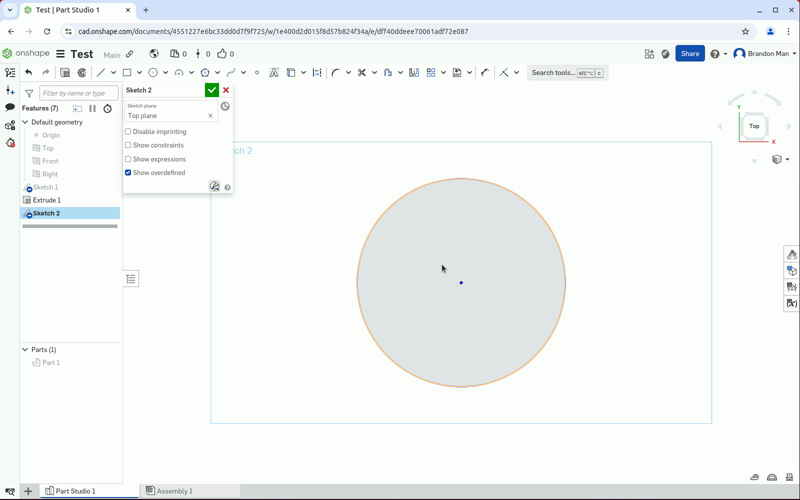
click(442, 264)
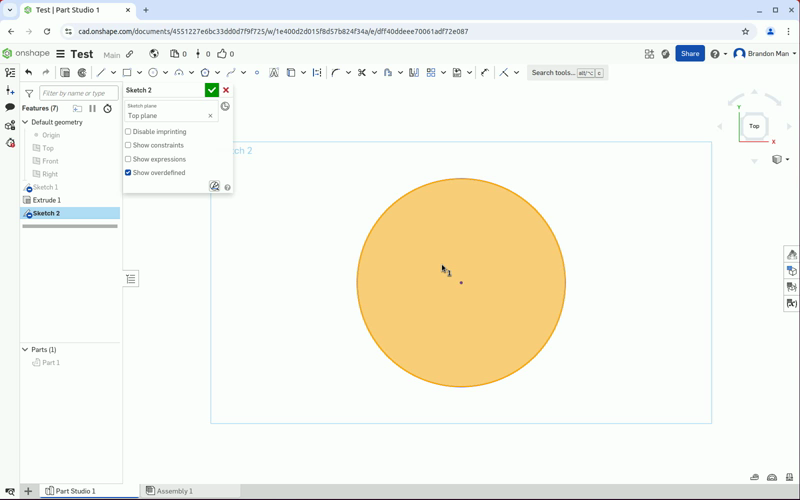
mouse_move(73, 352)
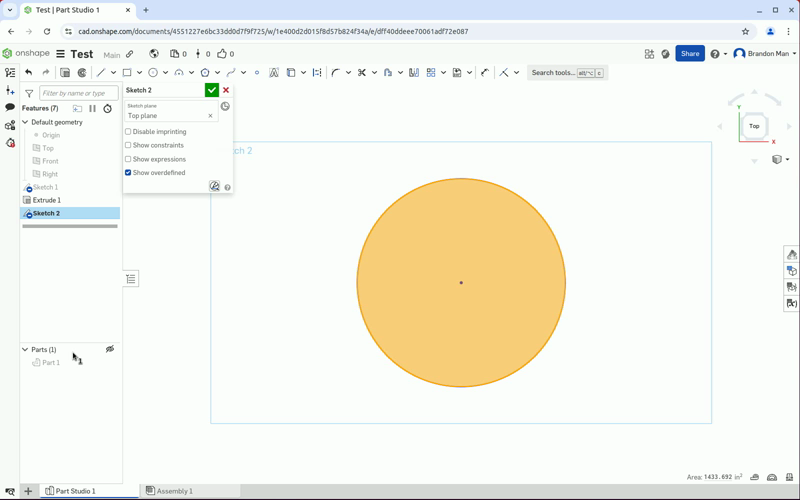
key(shift+y)
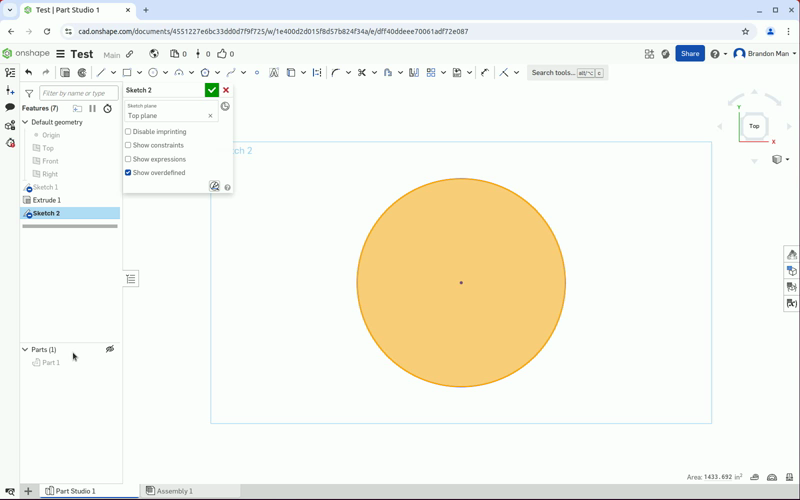
key(shift+e)
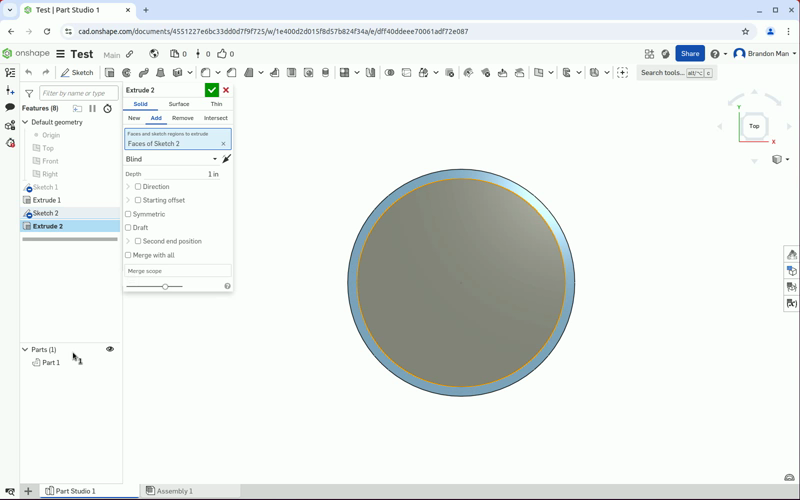
mouse_move(143, 106)
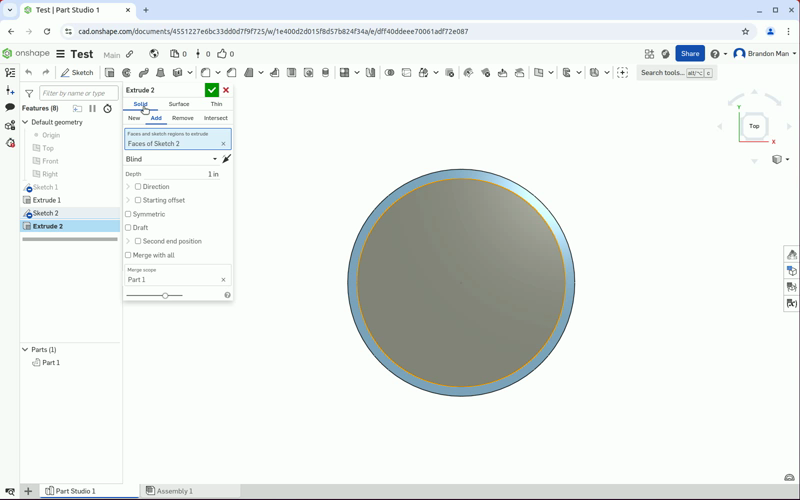
click(143, 106)
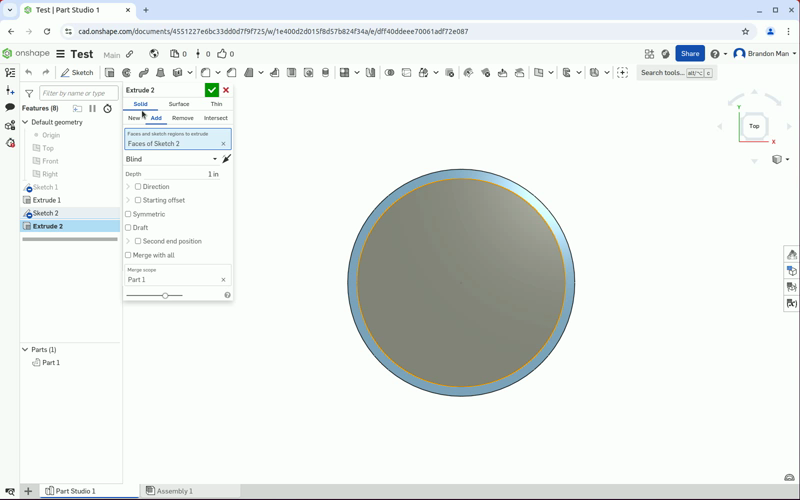
mouse_move(137, 120)
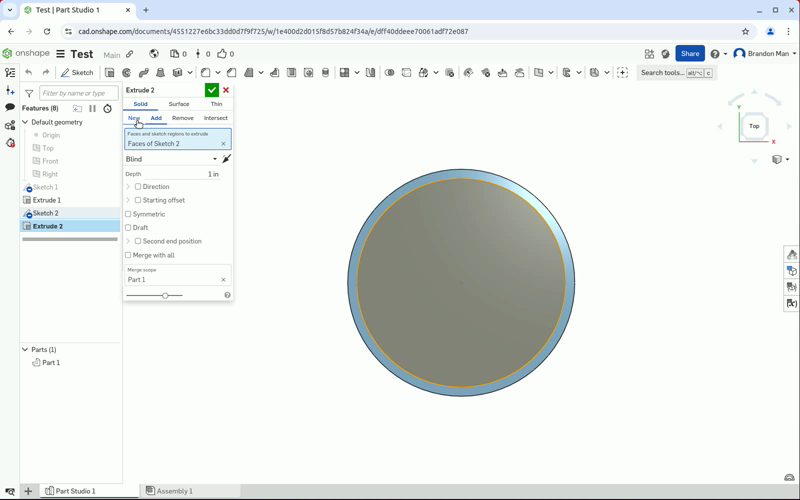
click(137, 120)
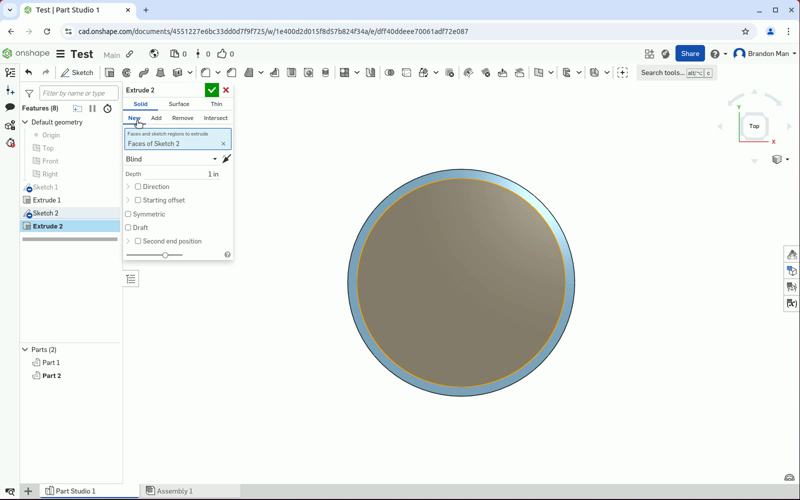
key(tab, 4)
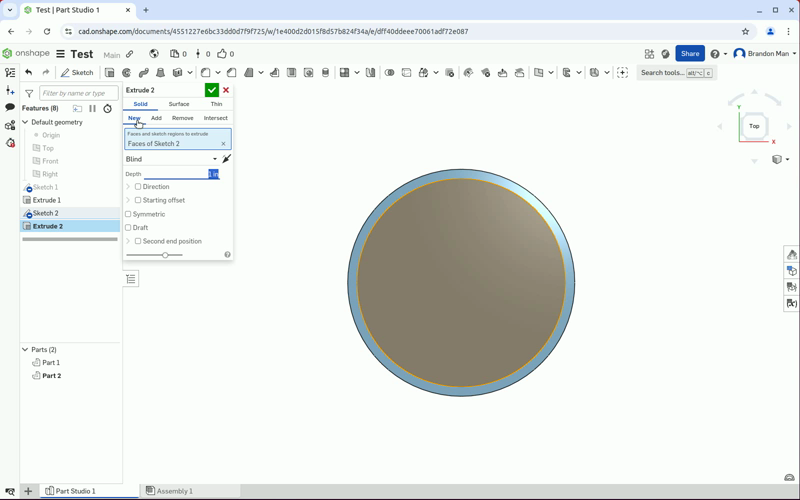
text(1.926)
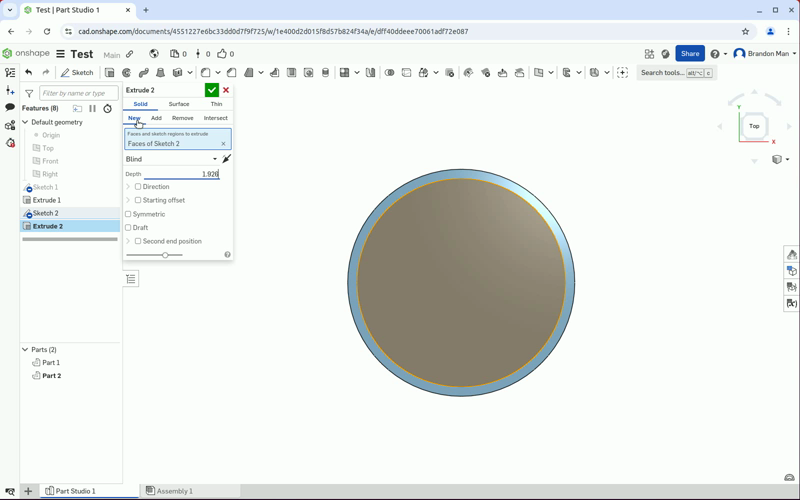
key(enter)
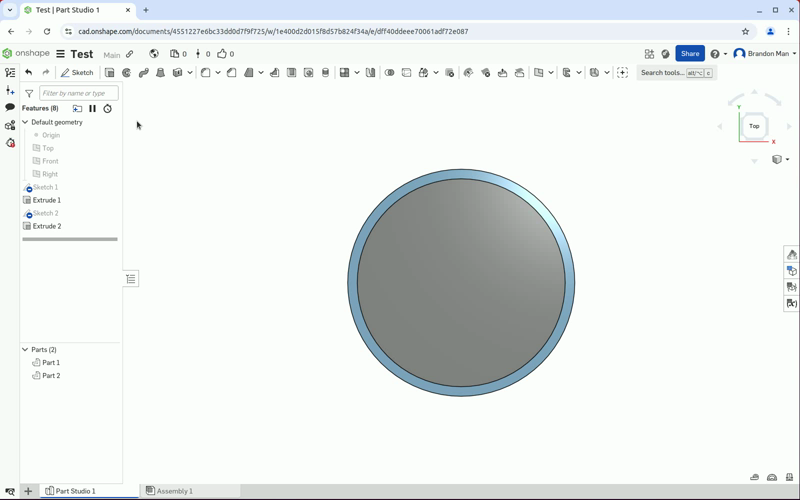
key(shift+h)
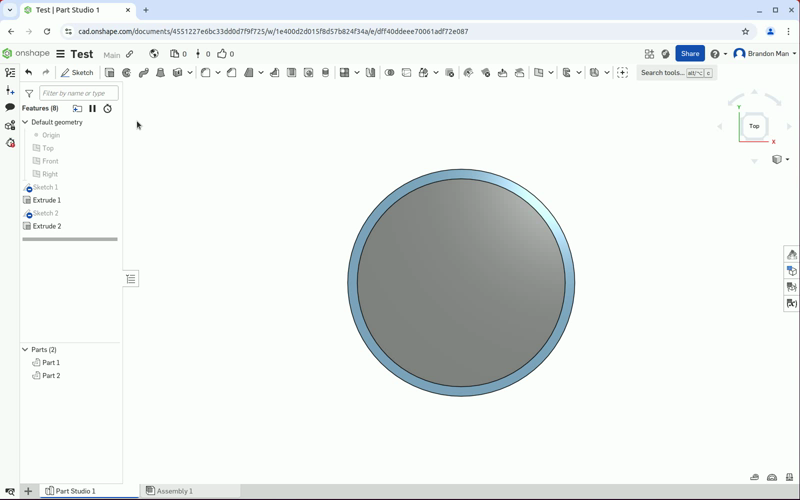
key(shift+h)
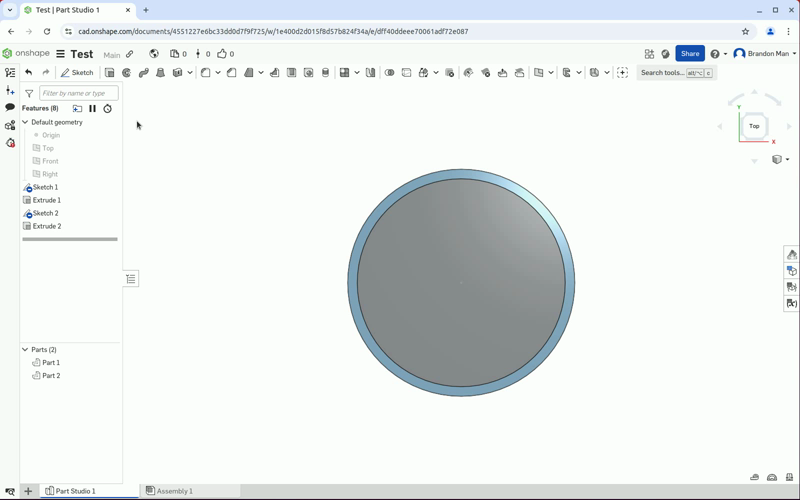
key(shift+7)
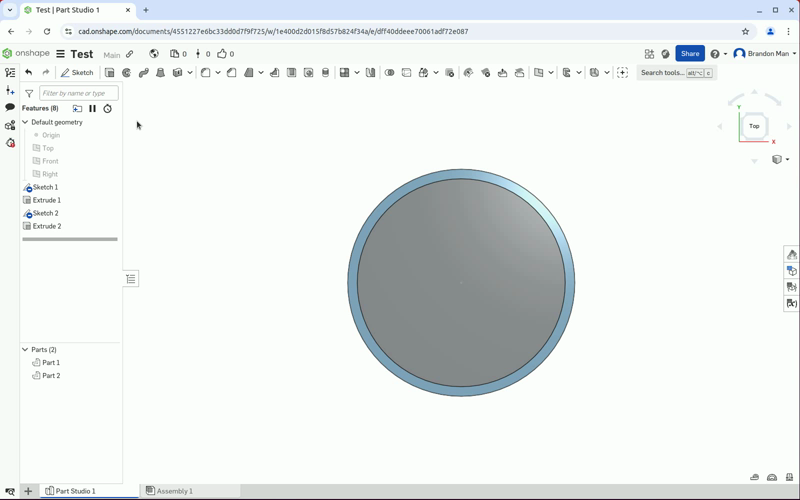
key(up, 3)
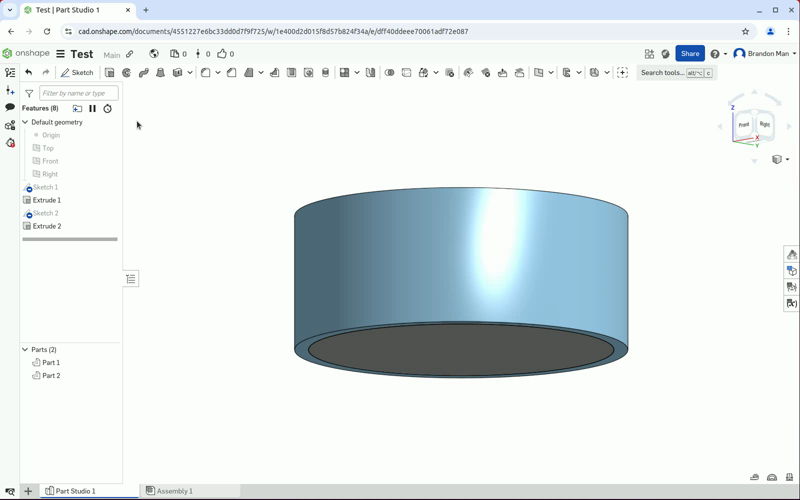
key(left, 3)
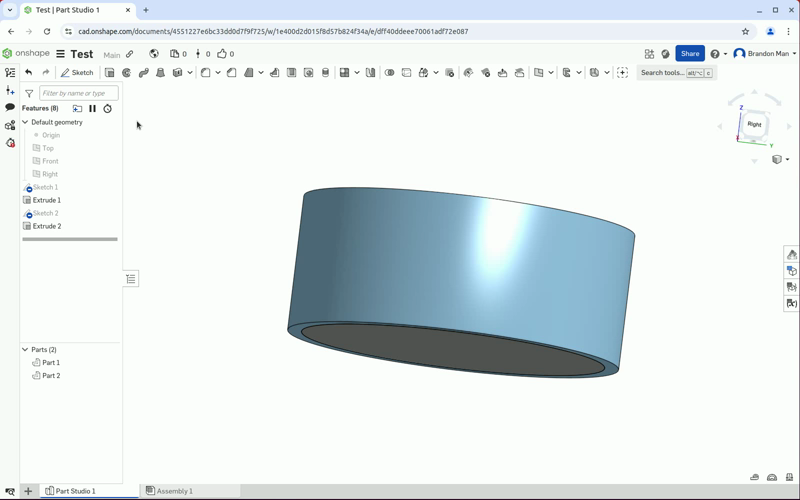
key(right, 3)
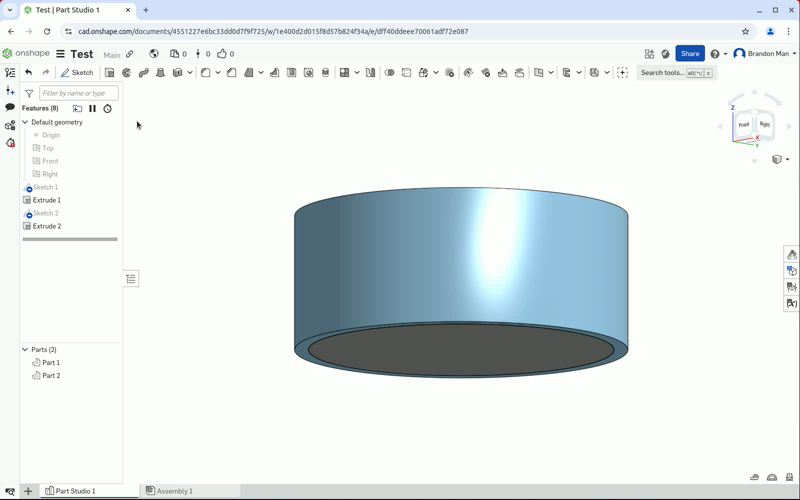
key(down, 3)
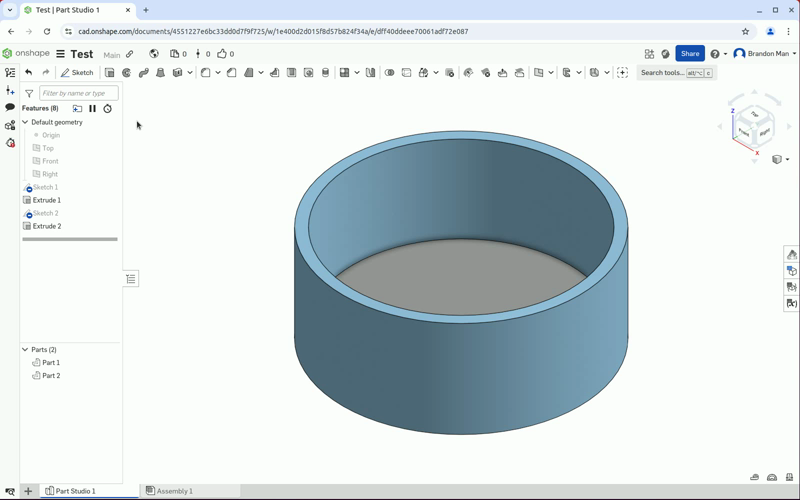
mouse_move(73, 189)
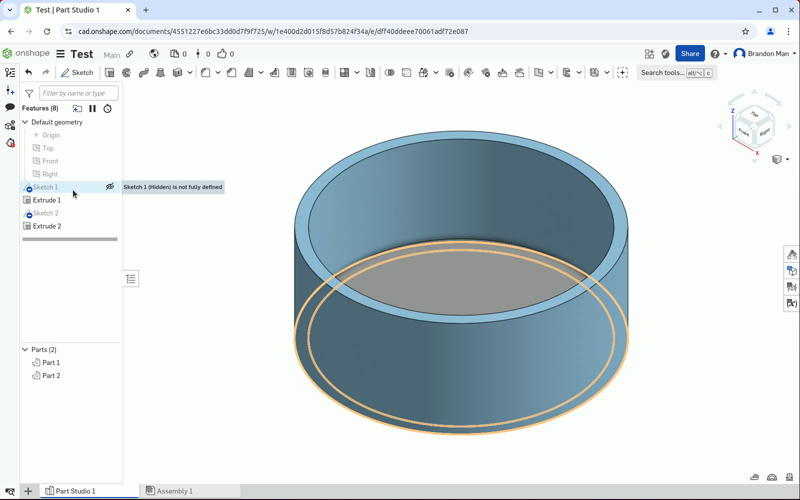
click(73, 189)